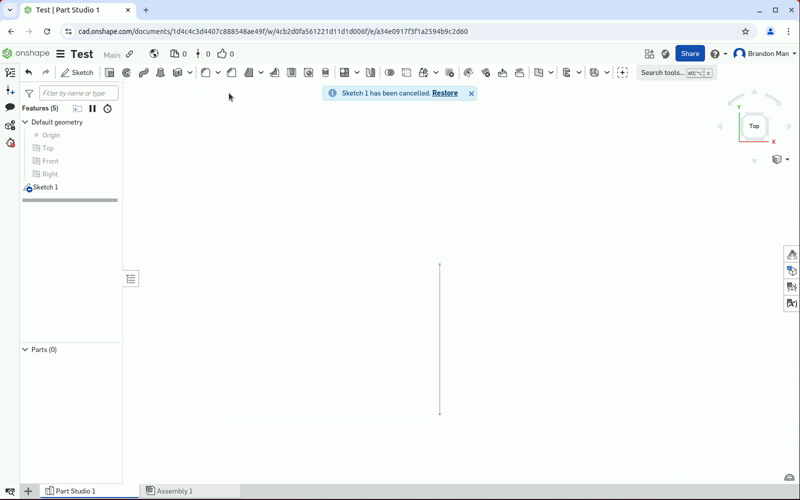
key(shift+h)
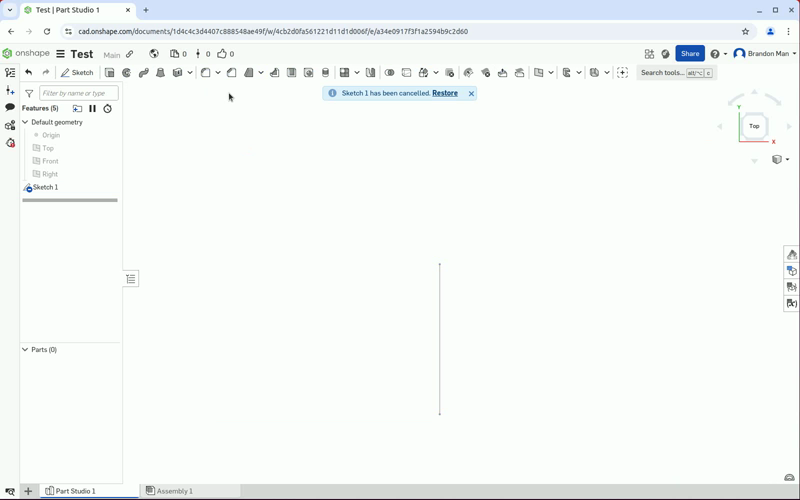
key(shift+s)
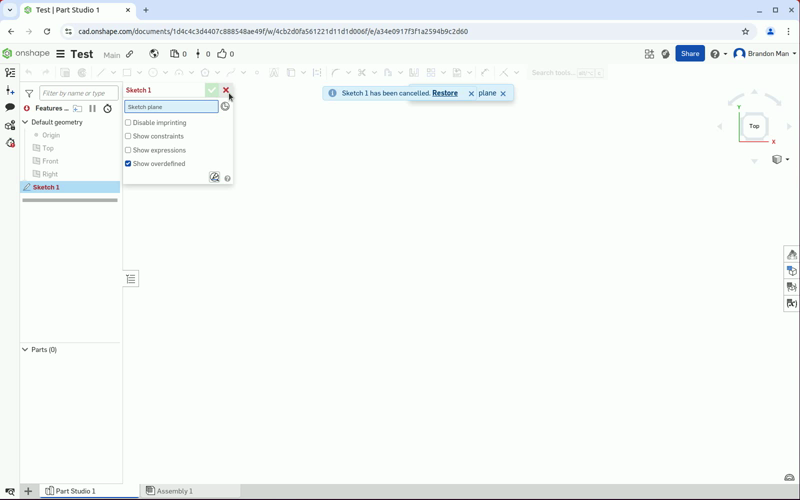
mouse_move(73, 150)
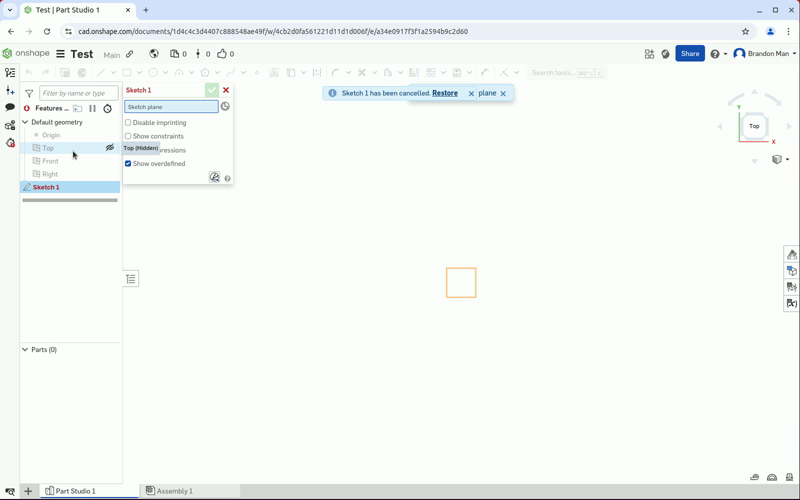
click(73, 150)
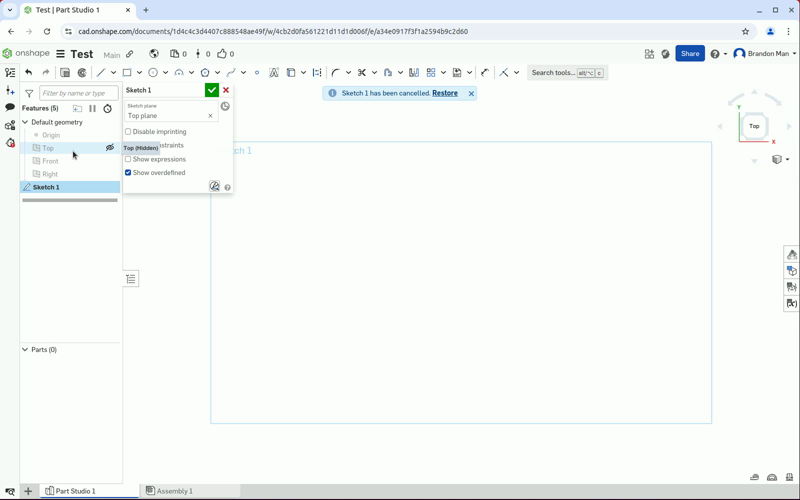
mouse_move(73, 352)
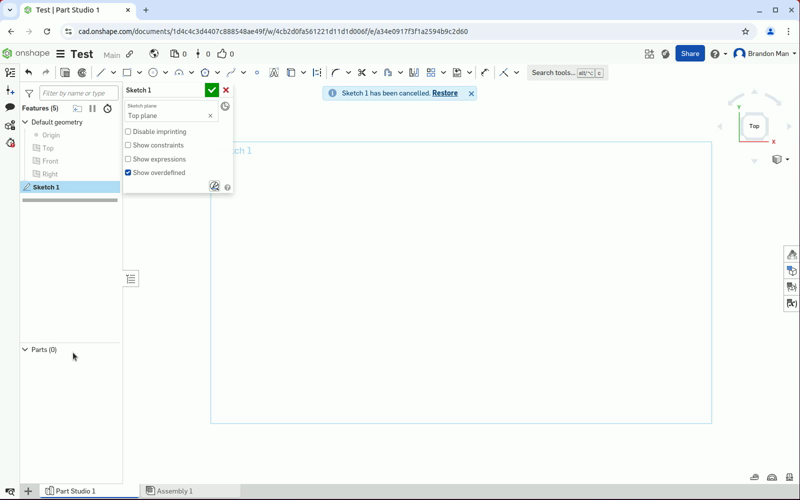
key(y)
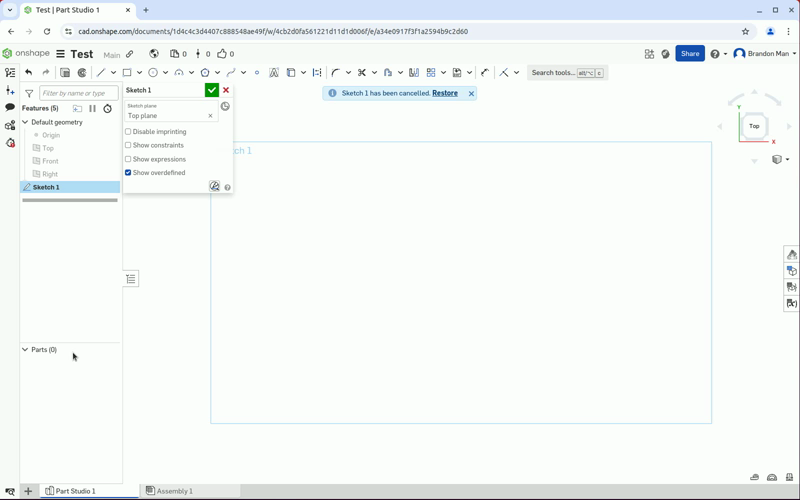
key(c)
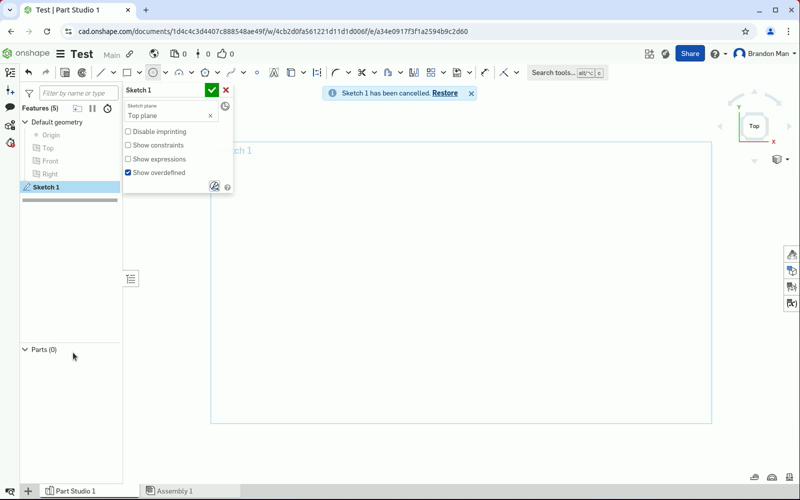
key_down(shift)
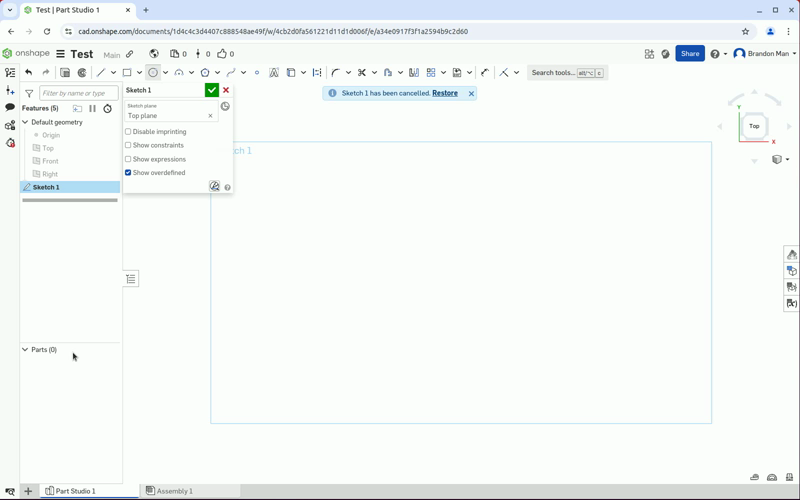
mouse_move(461, 282)
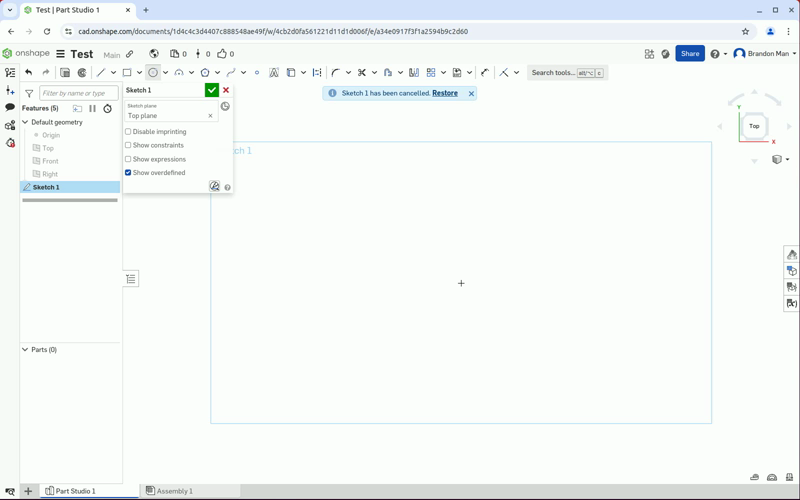
click(461, 282)
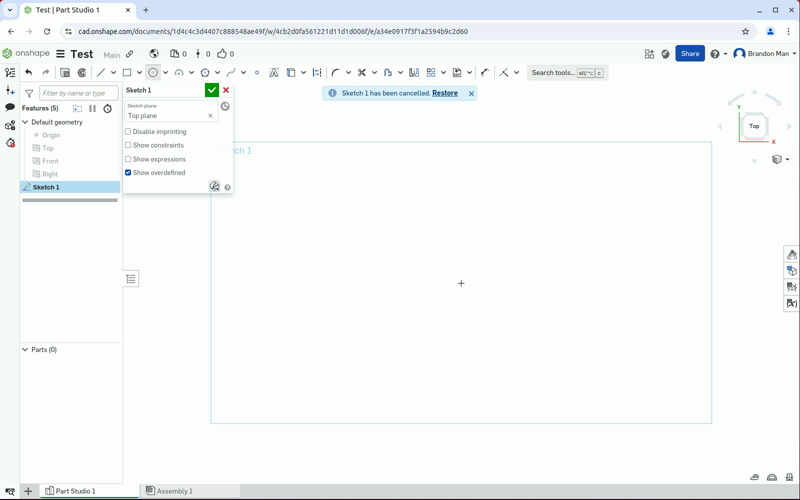
key_up(shift)
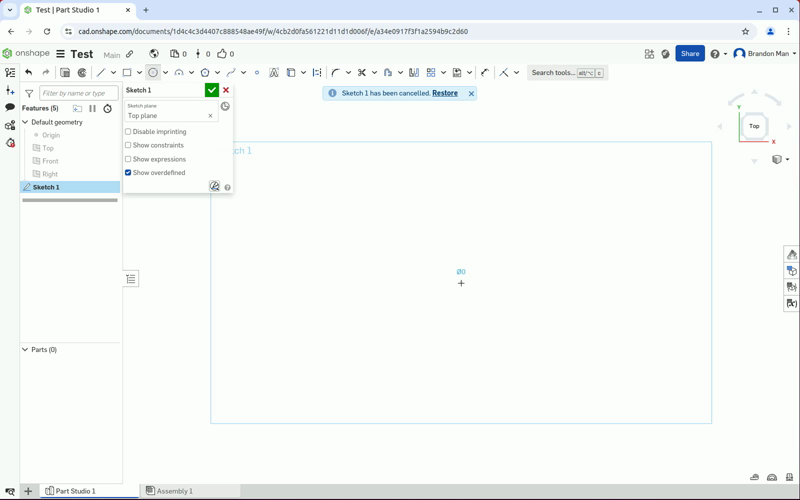
mouse_move(574, 282)
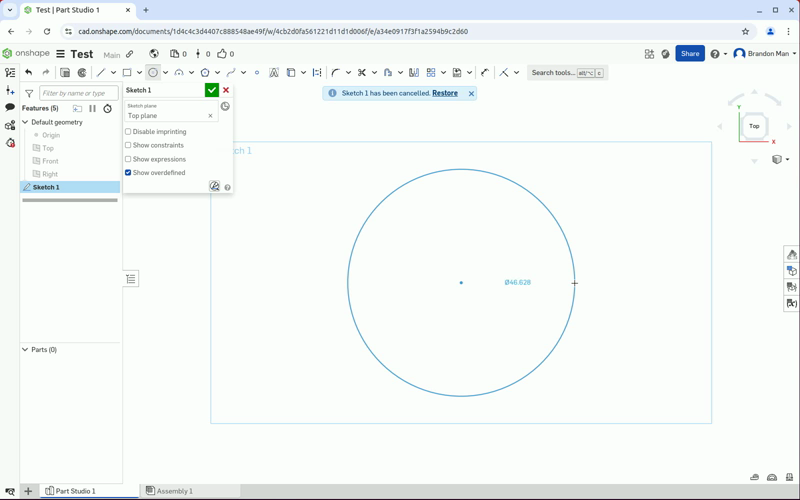
click(574, 282)
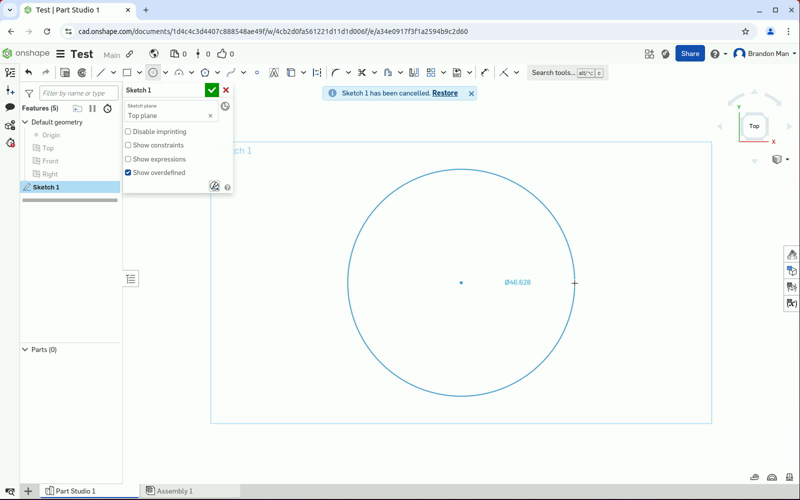
key(esc)
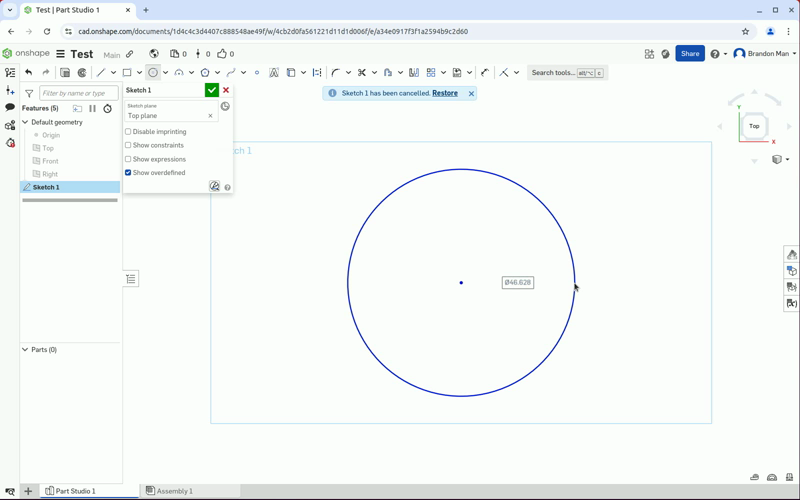
mouse_move(393, 269)
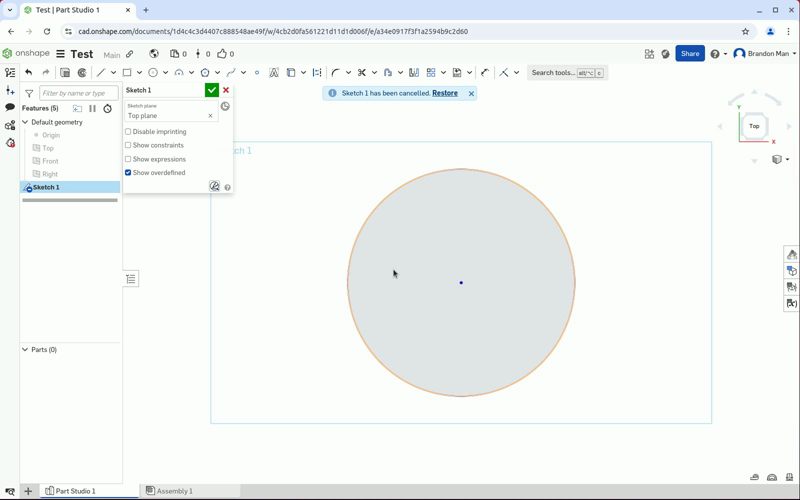
click(393, 269)
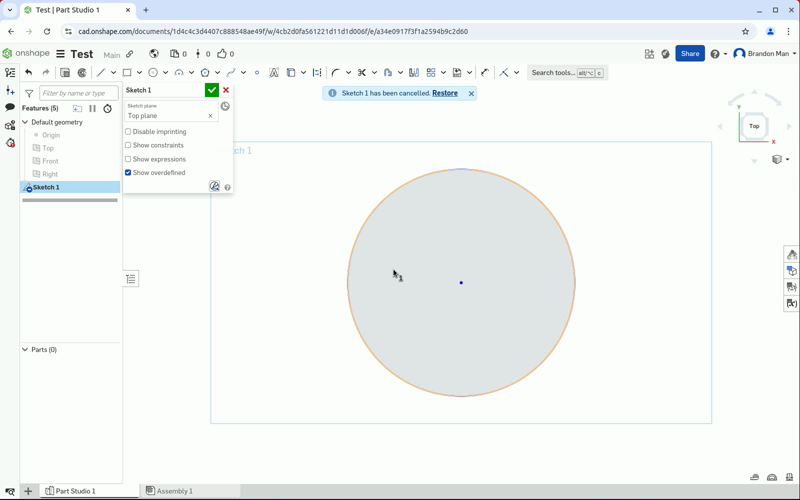
mouse_move(73, 352)
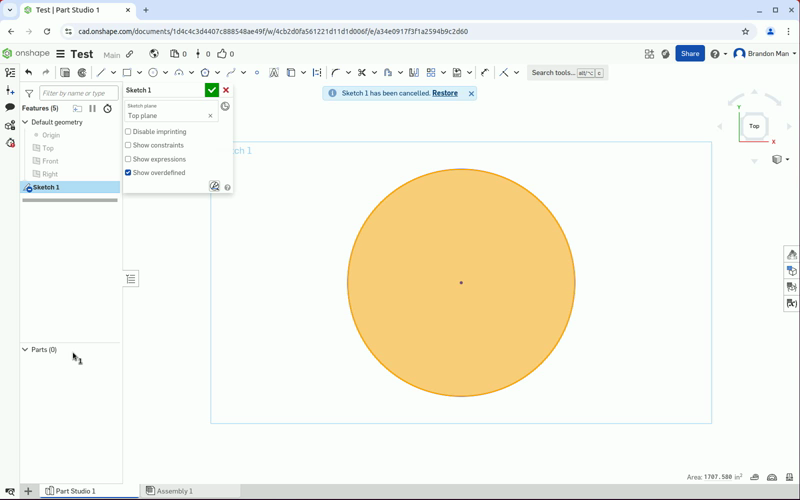
key(shift+y)
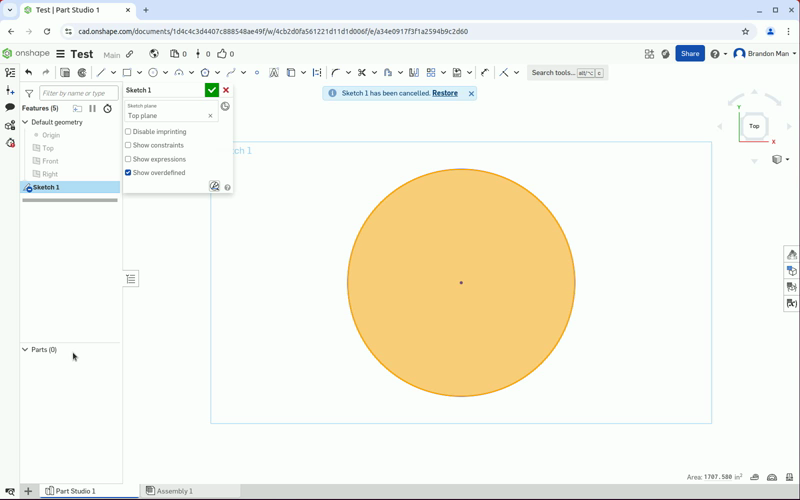
key(shift+e)
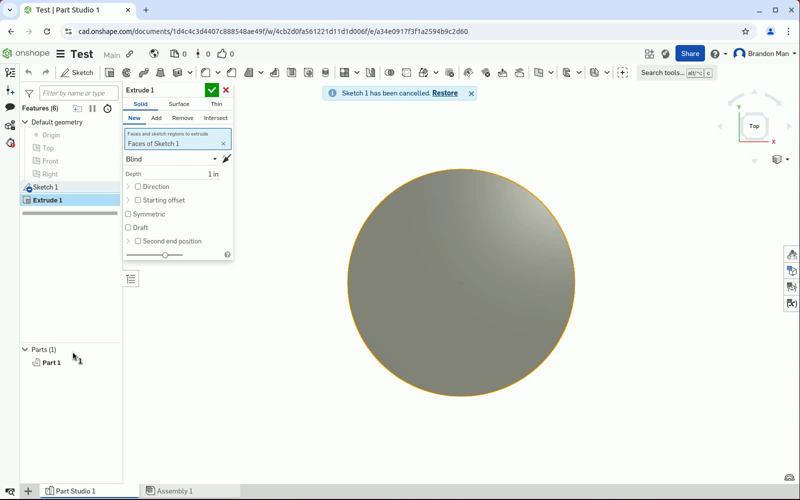
mouse_move(143, 106)
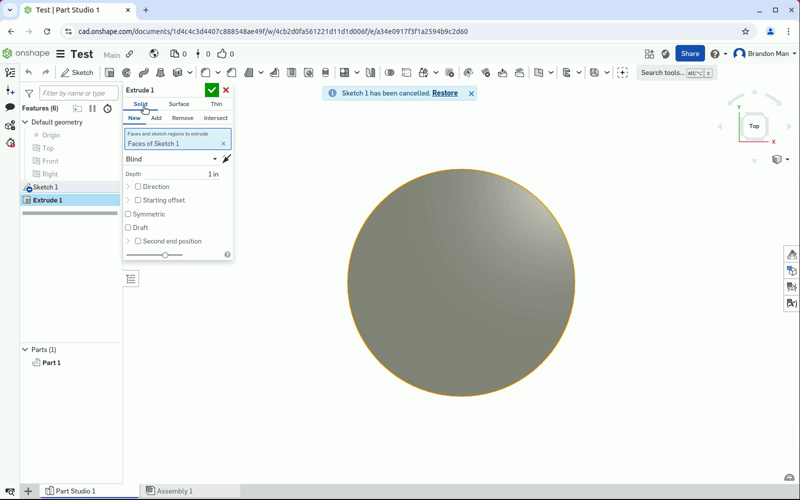
click(143, 106)
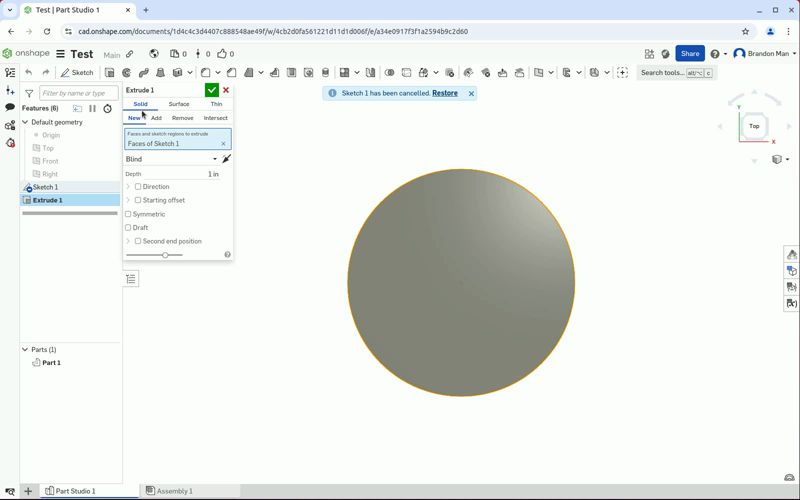
mouse_move(137, 120)
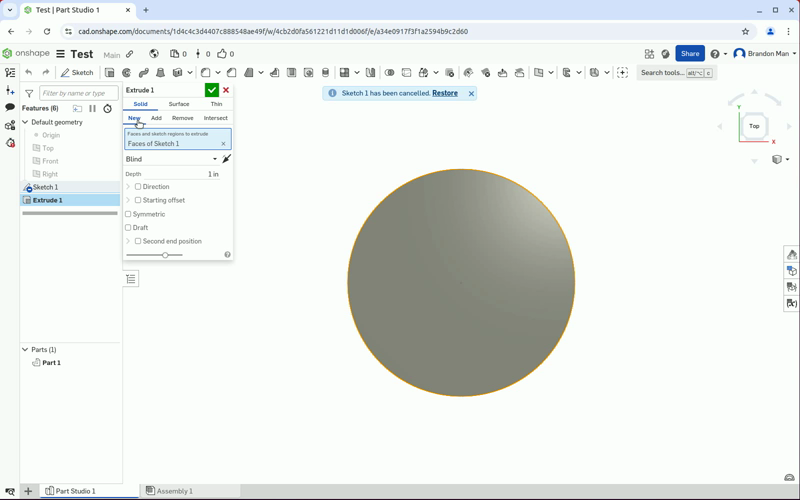
click(137, 120)
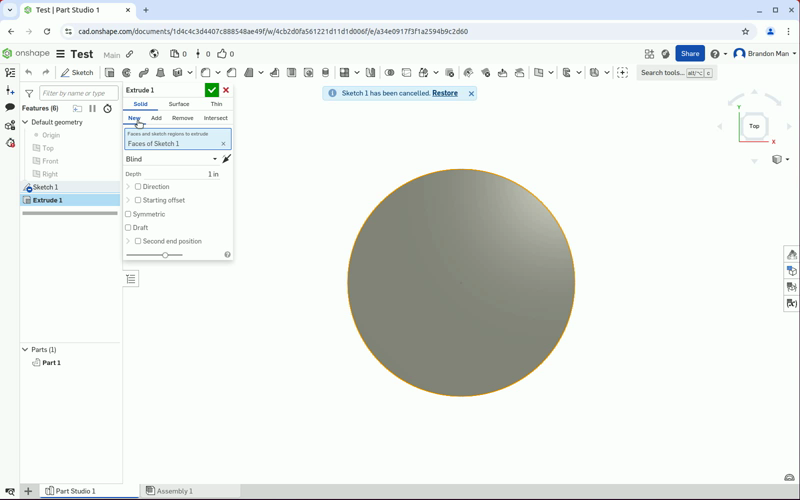
key(tab, 4)
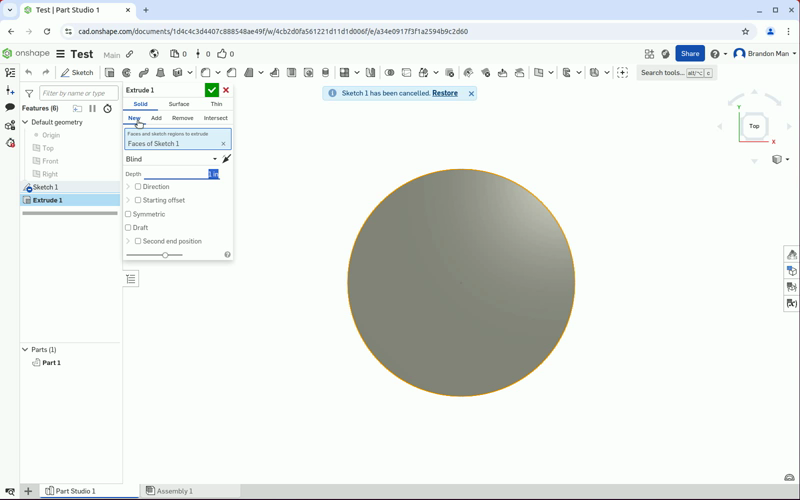
text(35.144)
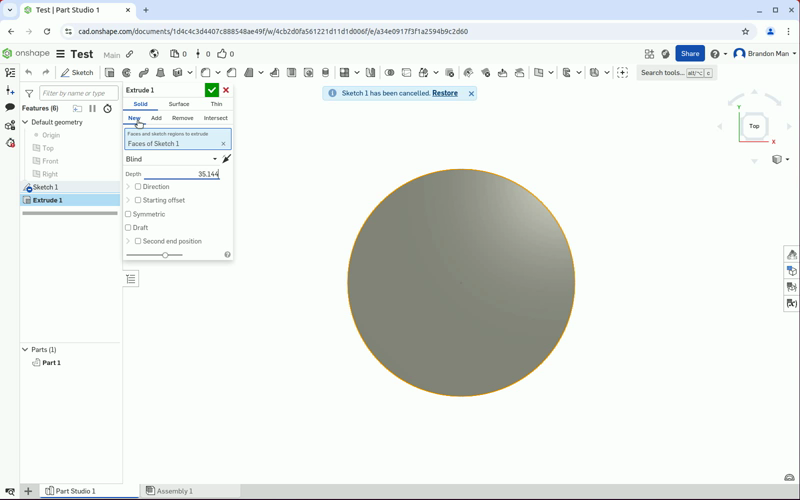
key(tab, 3)
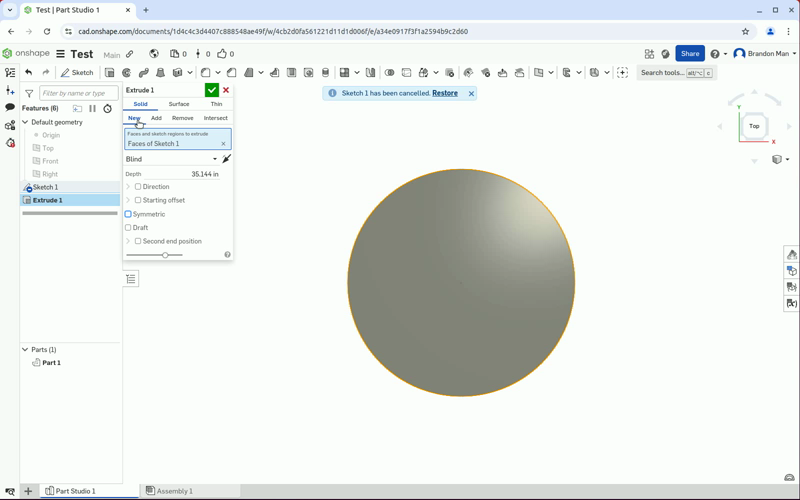
key(space)
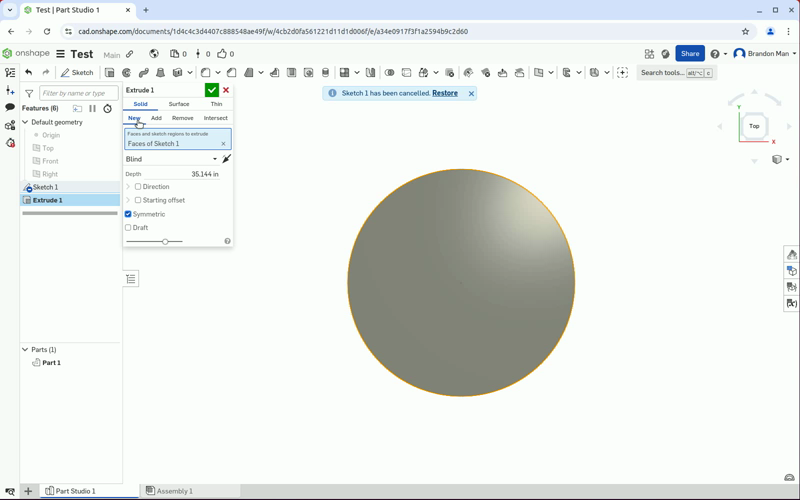
key(enter)
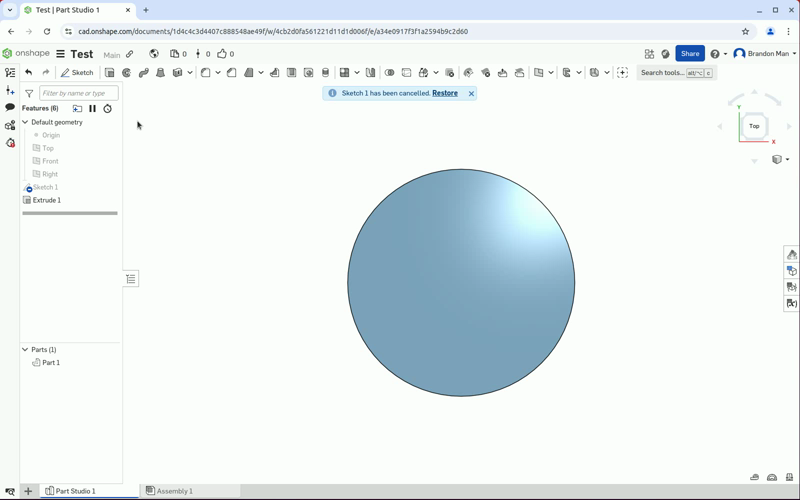
key(shift+h)
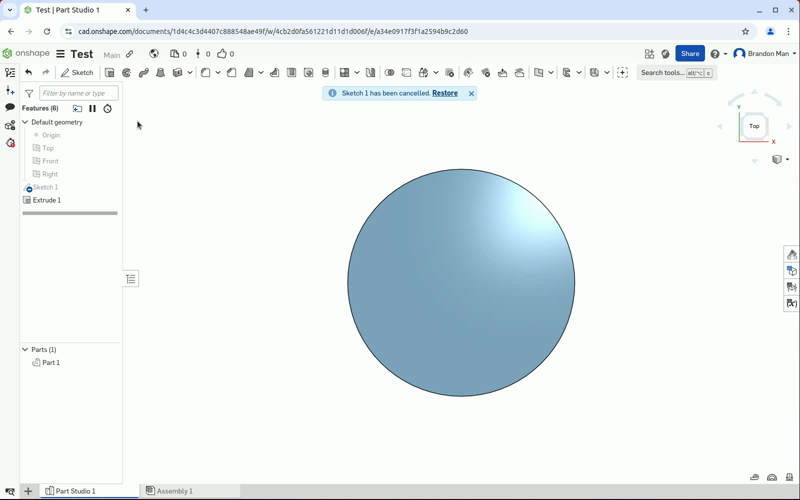
key(shift+h)
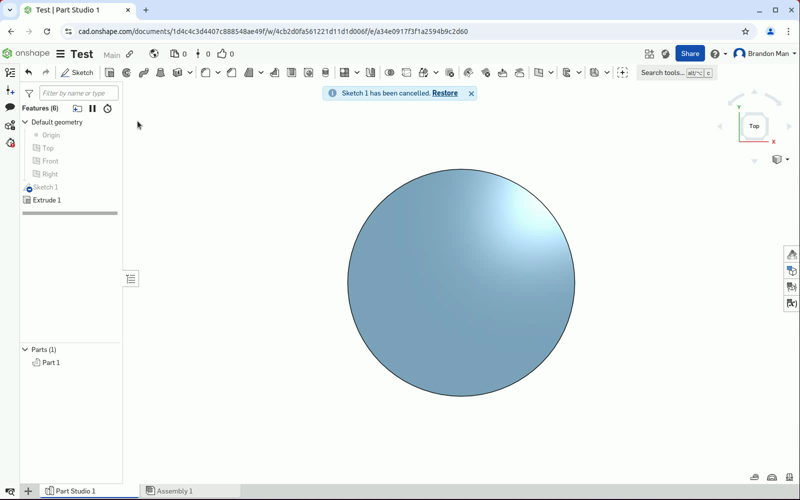
mouse_move(73, 189)
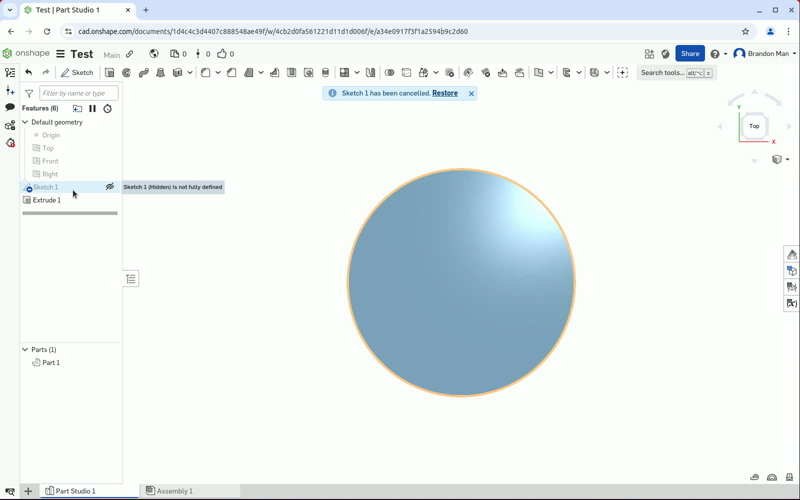
click(73, 189)
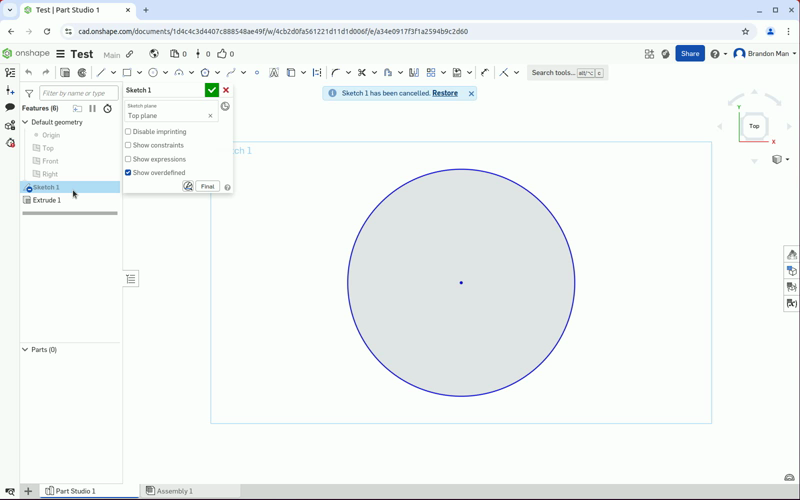
mouse_move(229, 92)
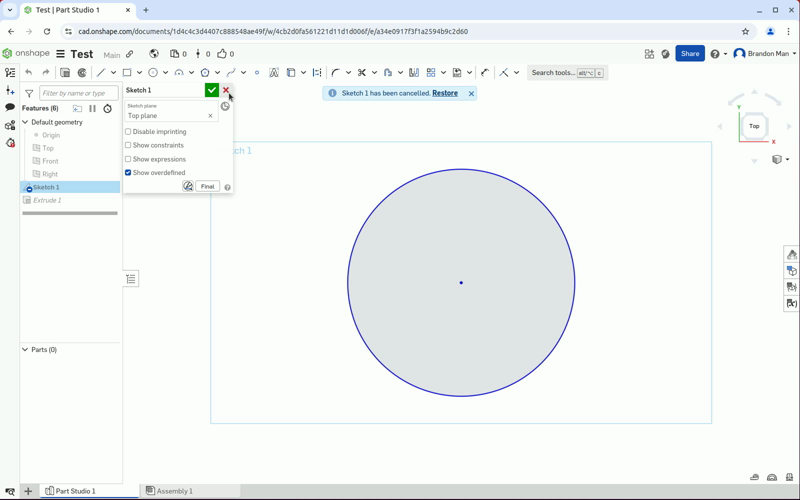
click(229, 92)
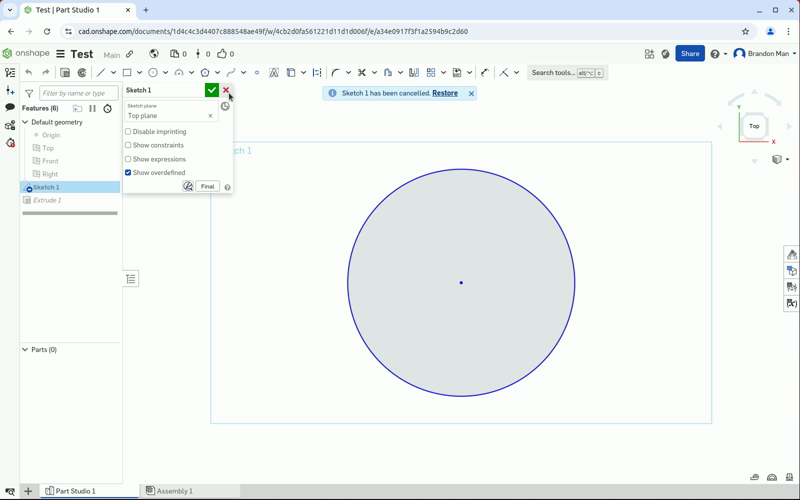
key(shift+s)
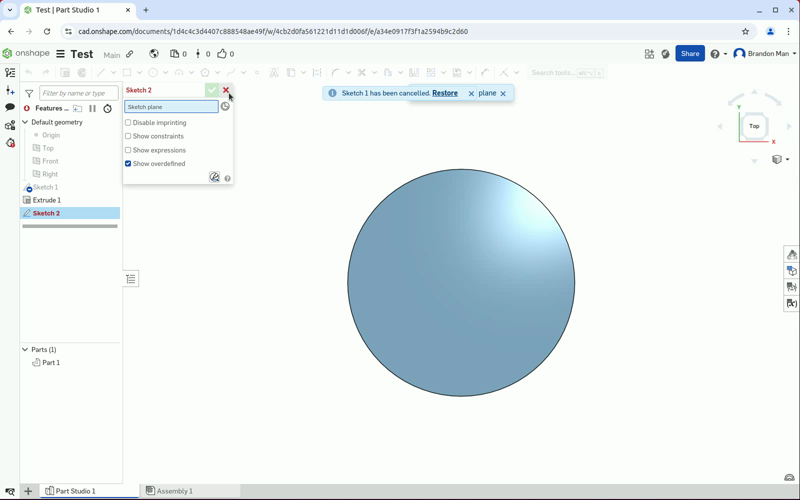
mouse_move(73, 150)
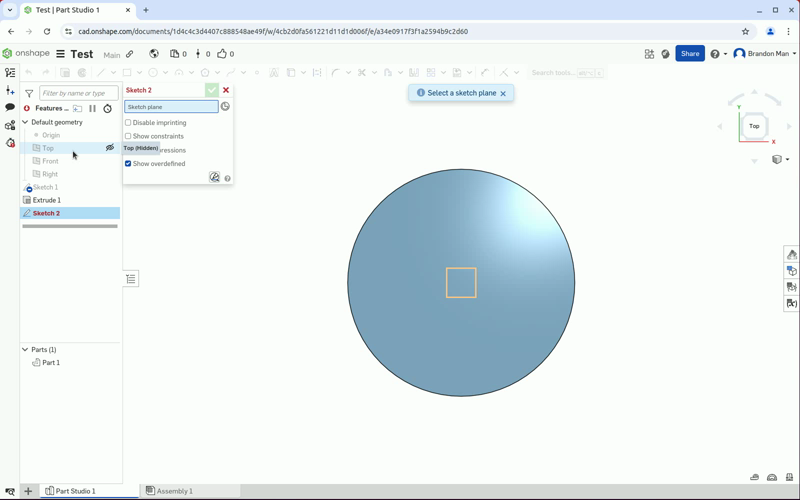
click(73, 150)
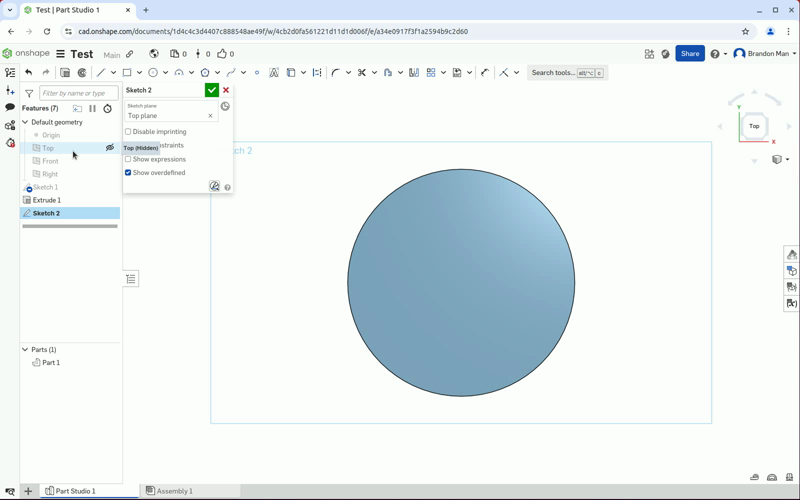
mouse_move(73, 352)
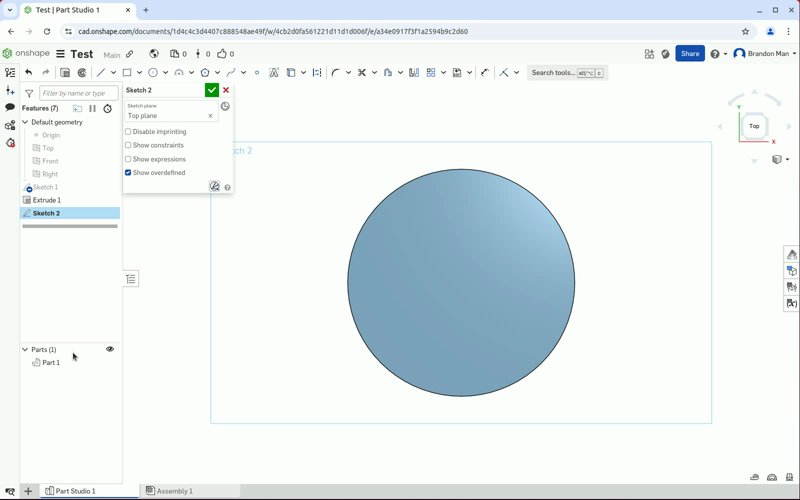
key(y)
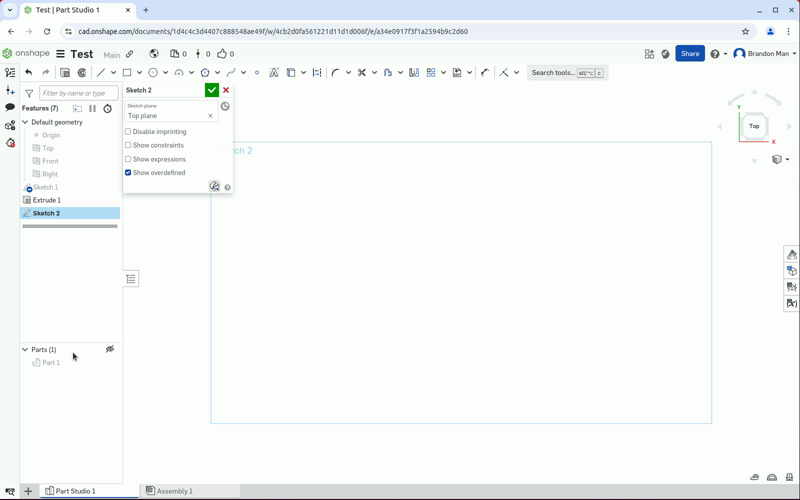
key(c)
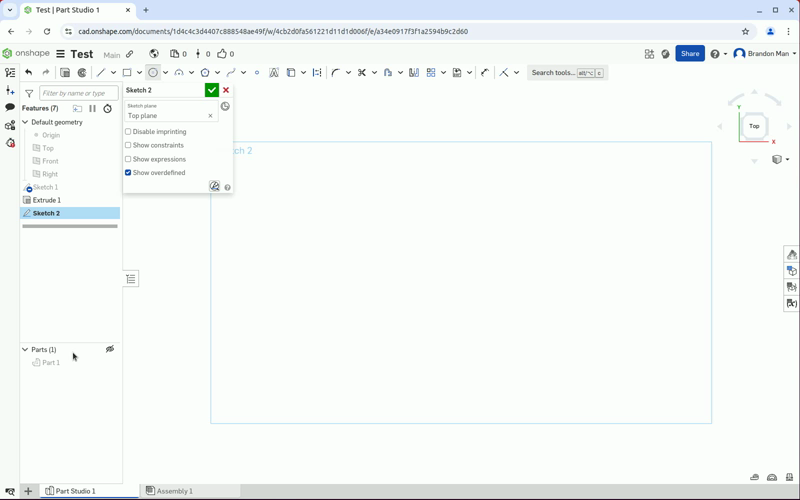
key_down(shift)
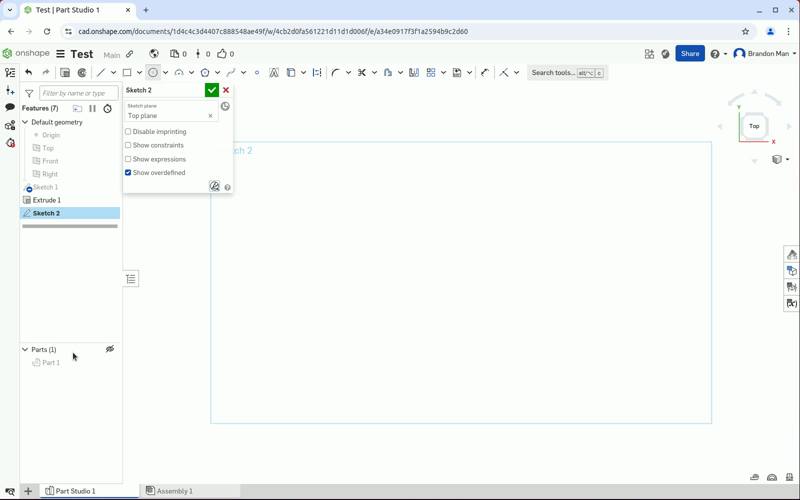
mouse_move(461, 282)
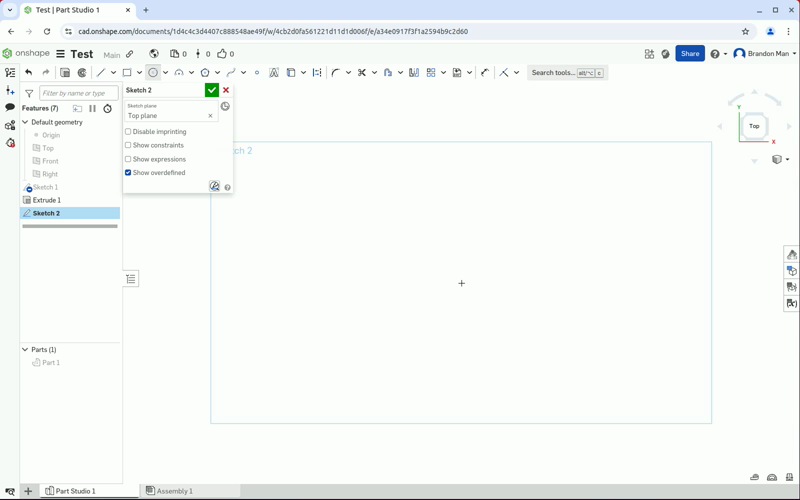
click(461, 282)
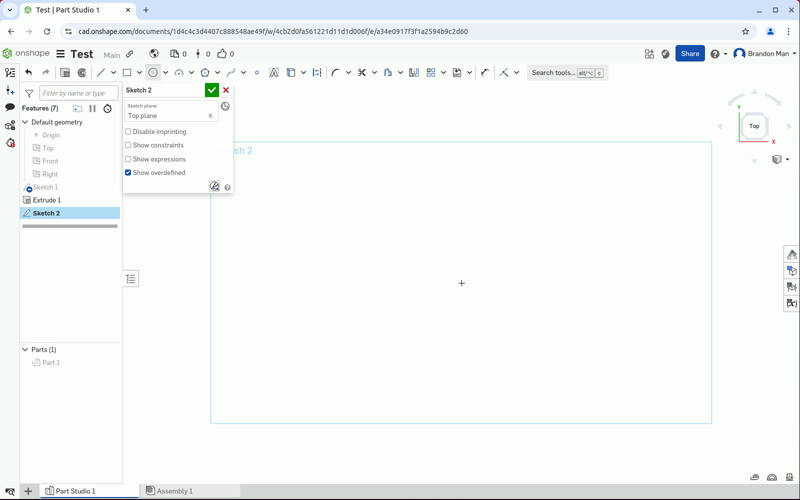
key_up(shift)
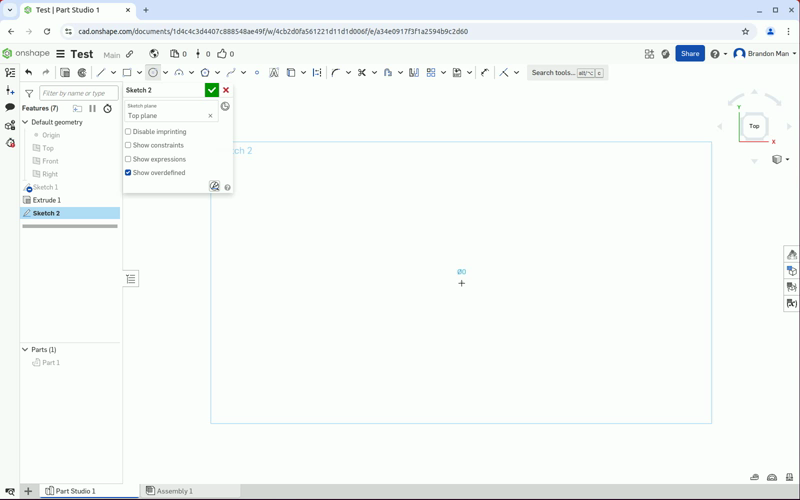
mouse_move(566, 282)
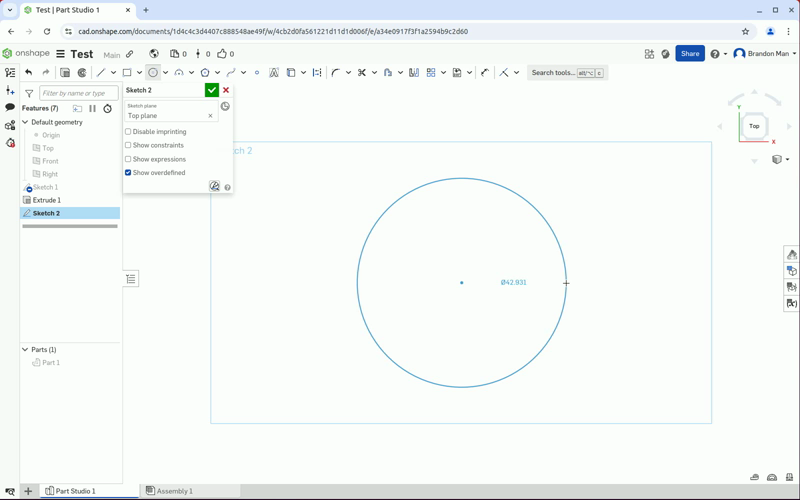
click(566, 282)
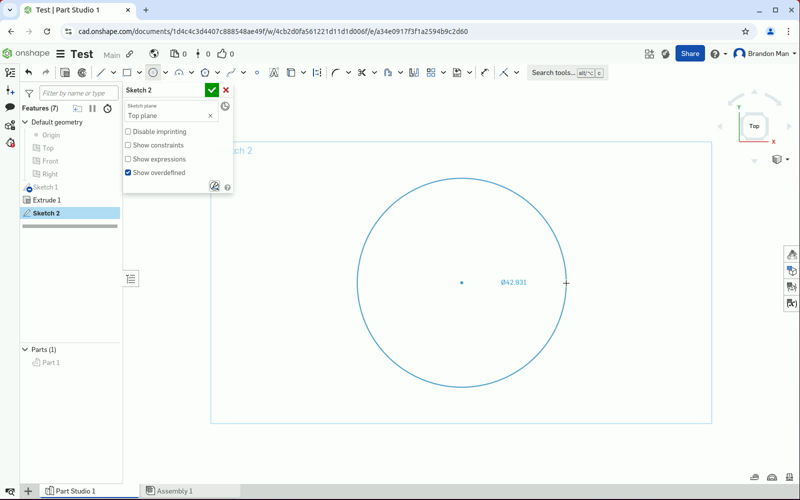
key(esc)
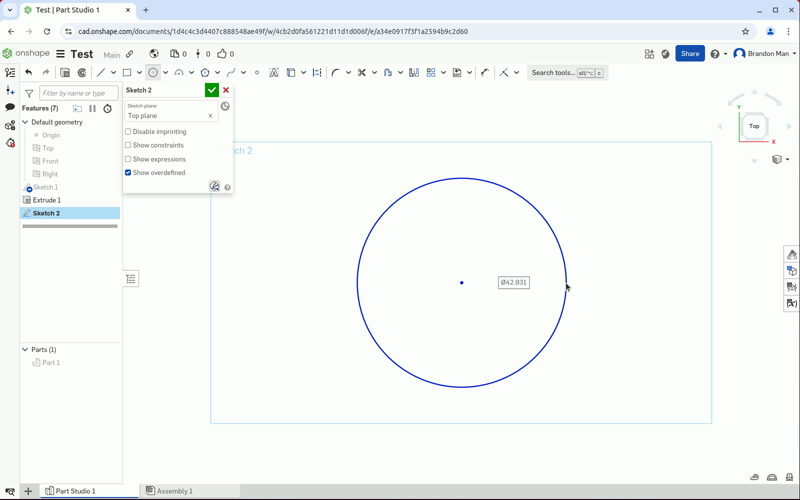
mouse_move(468, 300)
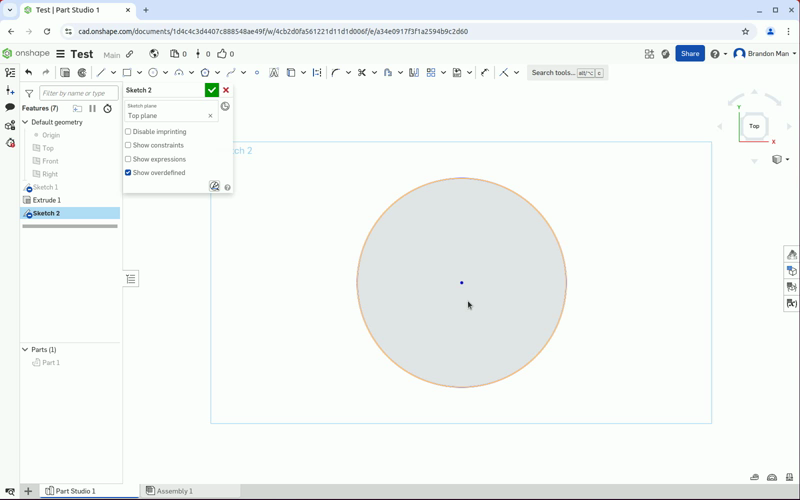
click(468, 300)
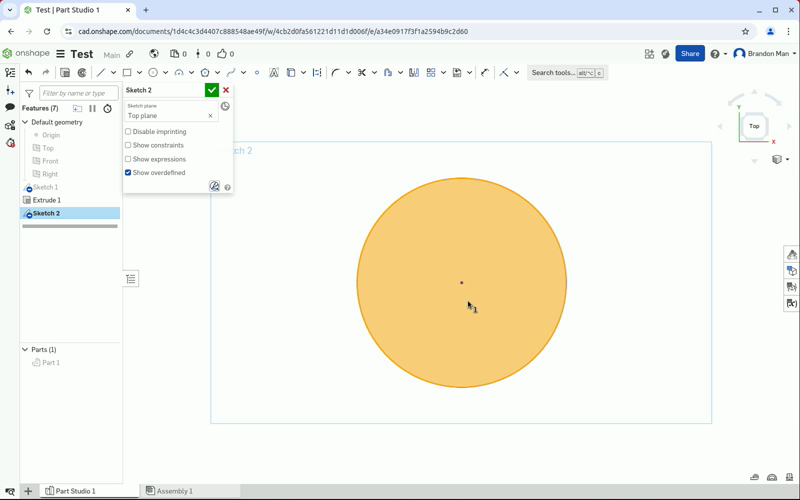
mouse_move(73, 352)
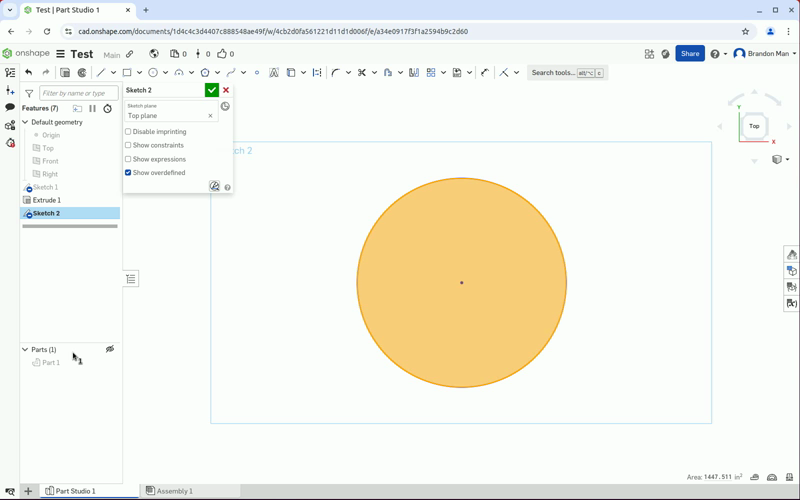
key(shift+y)
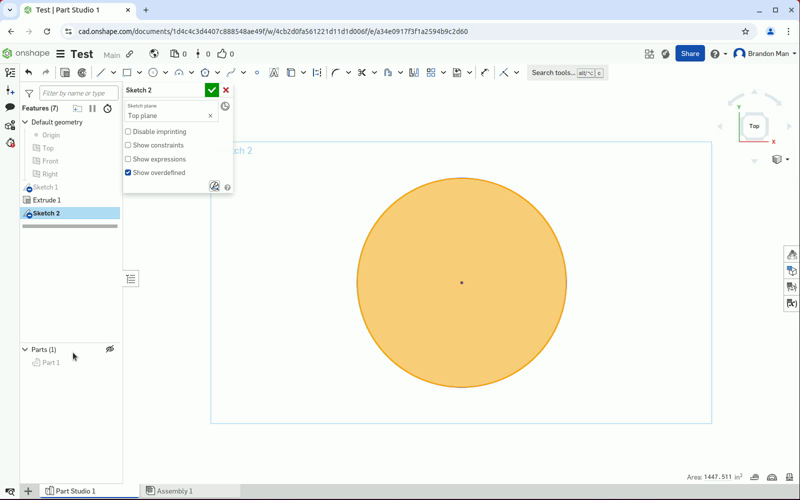
key(shift+e)
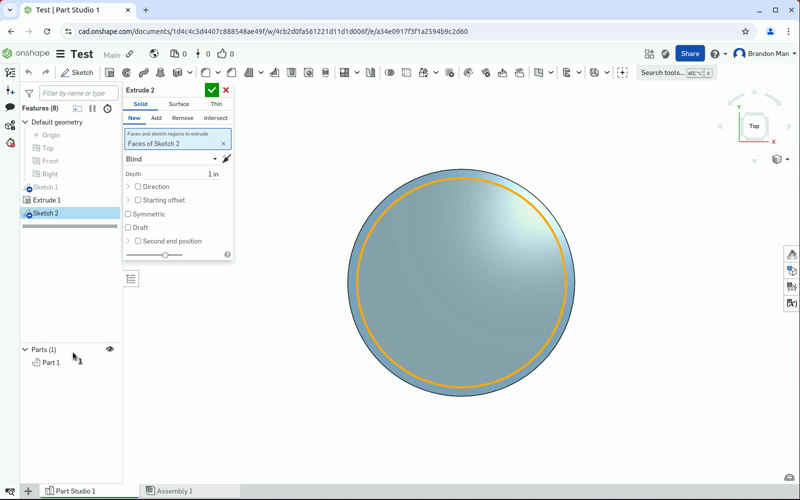
mouse_move(143, 106)
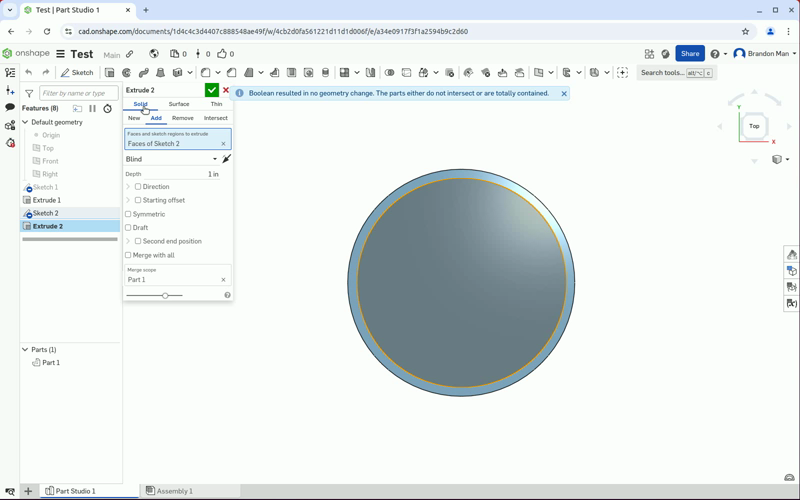
click(143, 106)
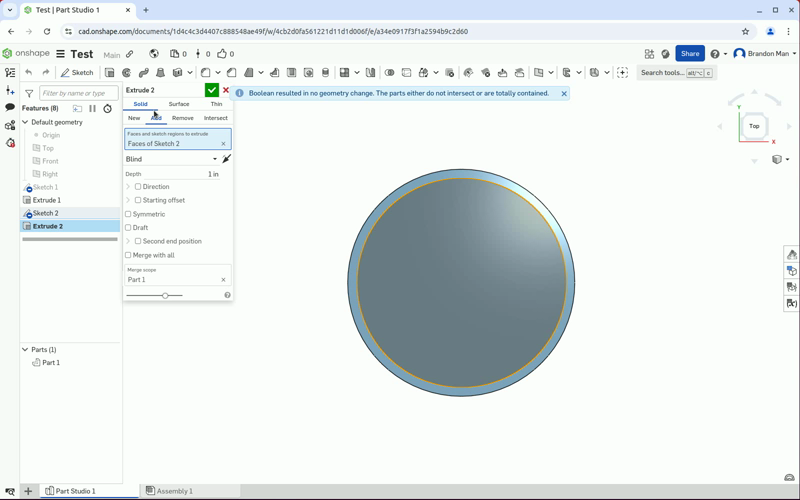
mouse_move(186, 120)
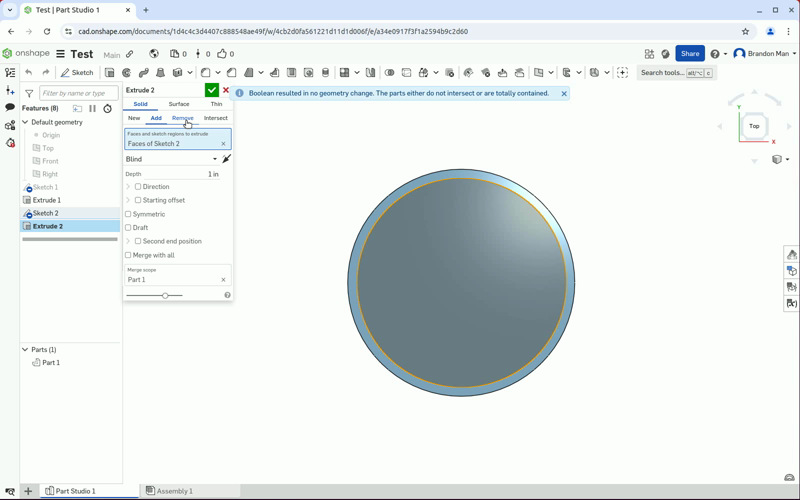
click(186, 120)
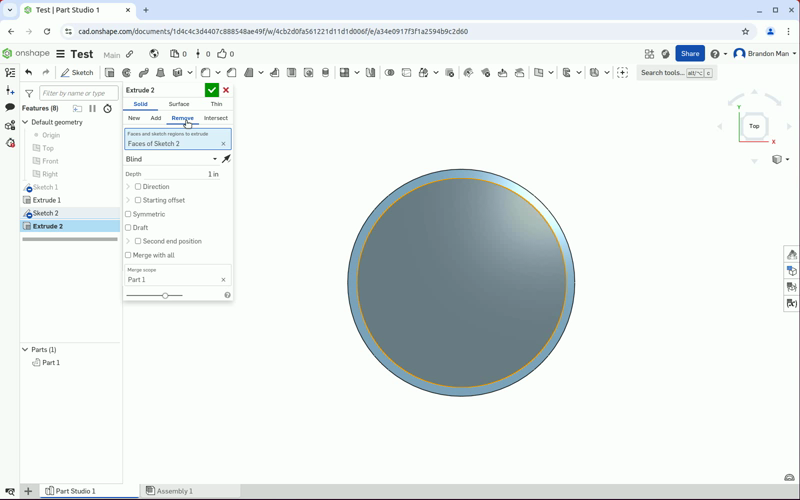
key(tab, 4)
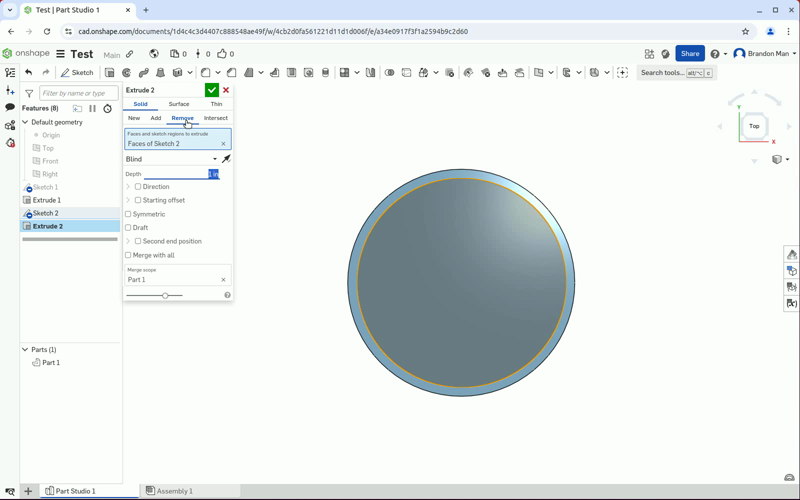
text(37.07)
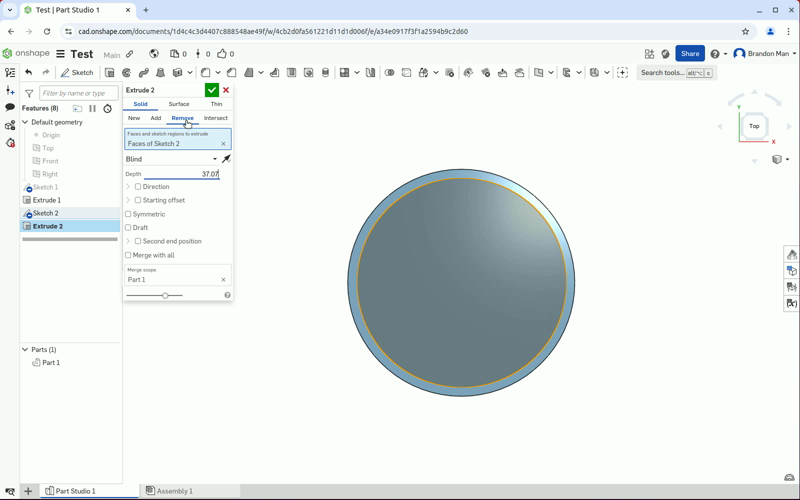
key(tab, 3)
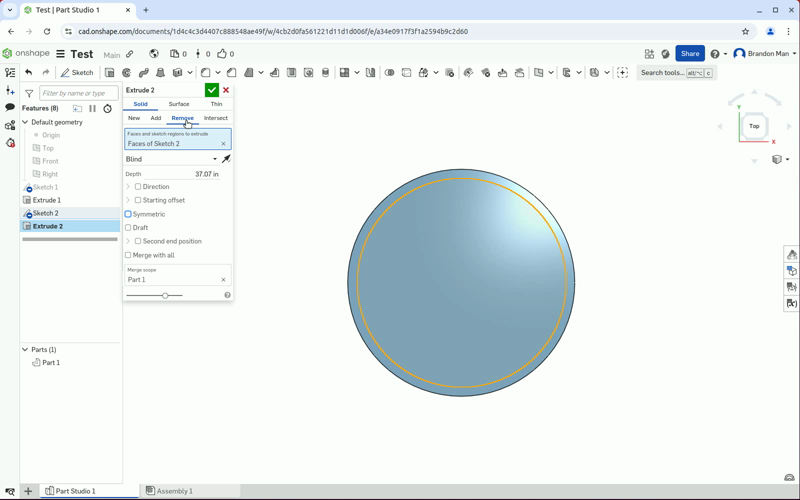
key(space)
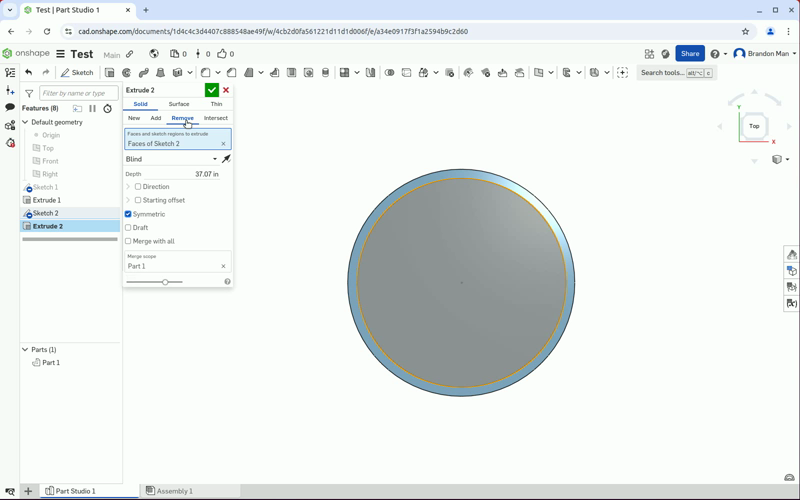
key(tab, 2)
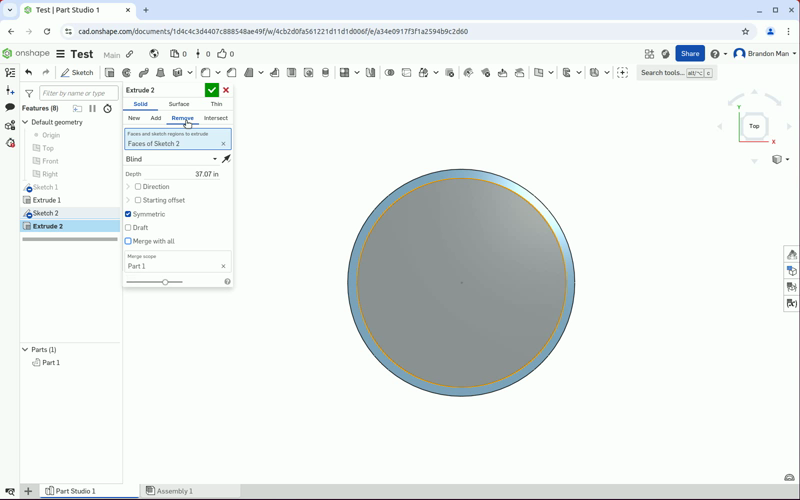
key(space)
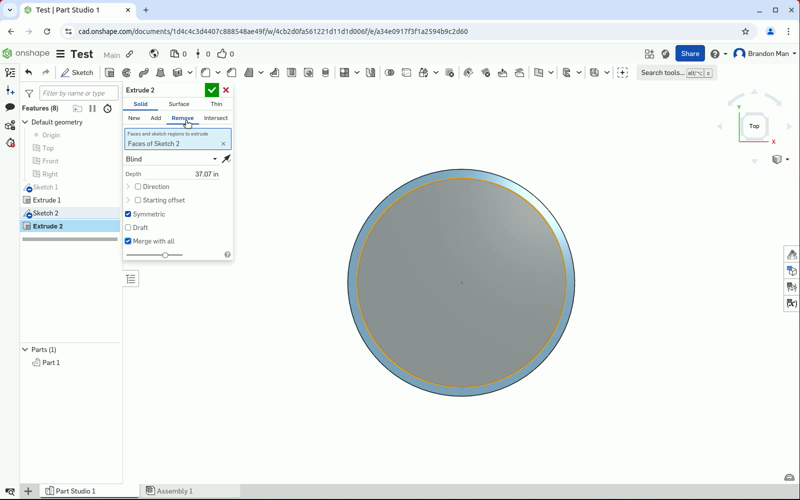
key(enter)
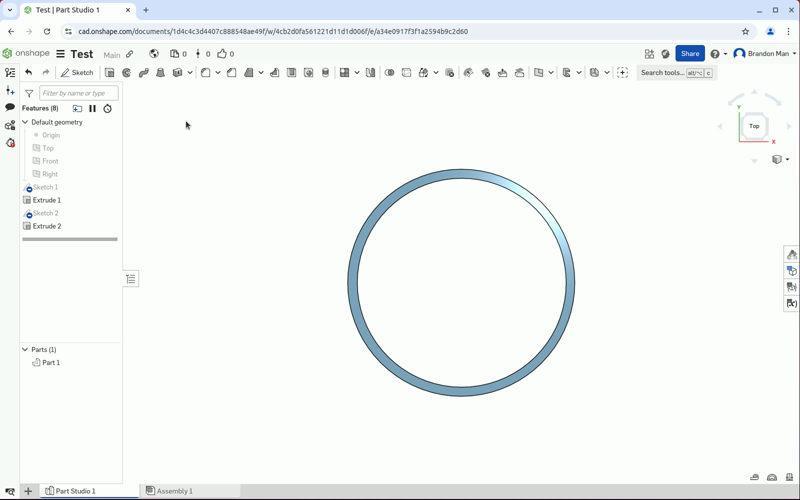
key(shift+h)
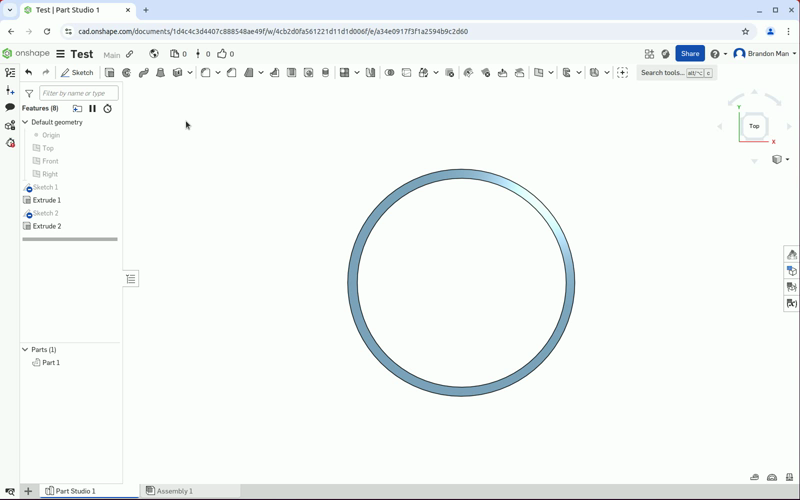
key(shift+h)
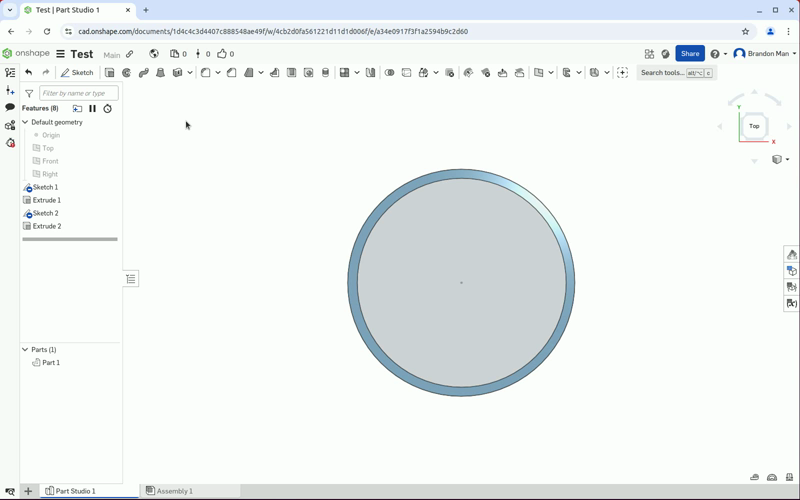
key(shift+7)
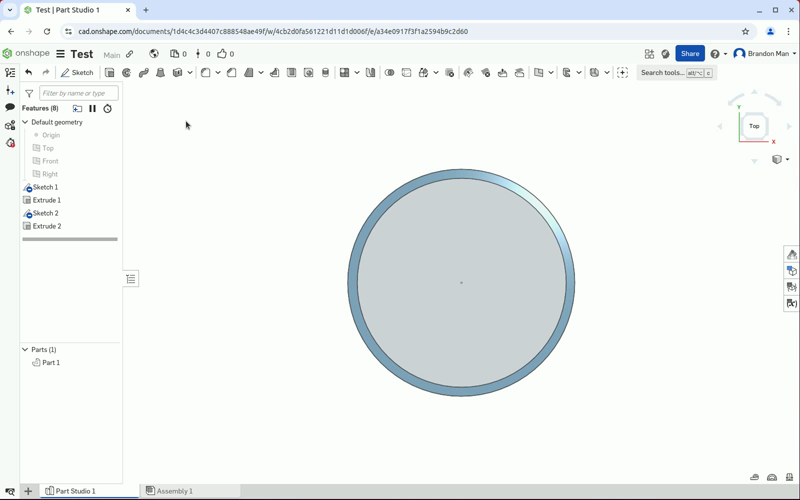
key(up, 3)
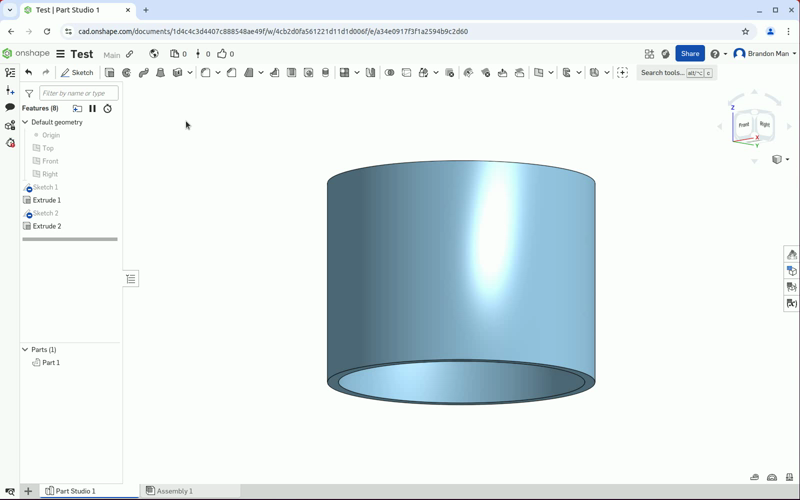
key(left, 3)
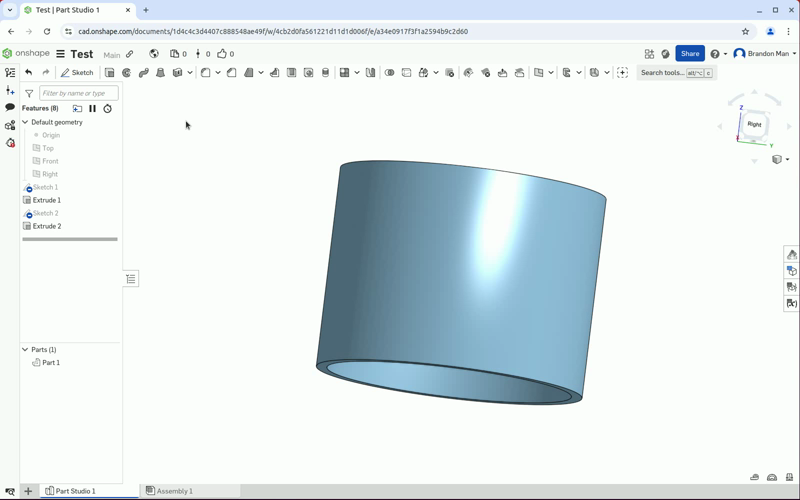
key(right, 3)
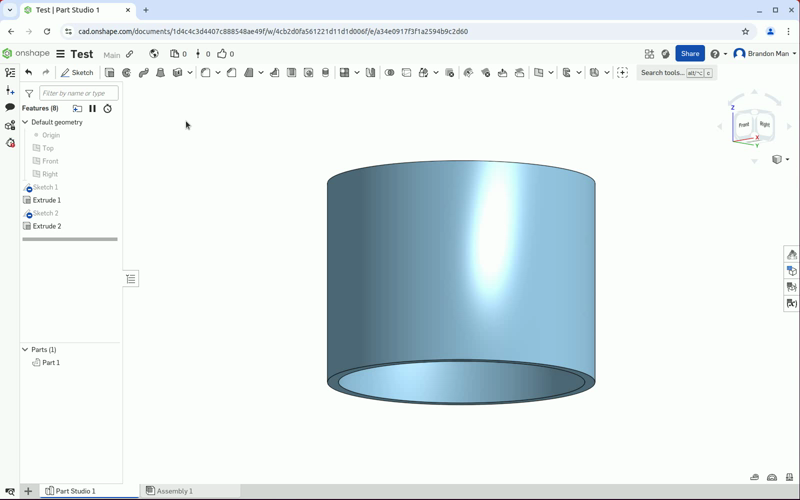
key(down, 3)
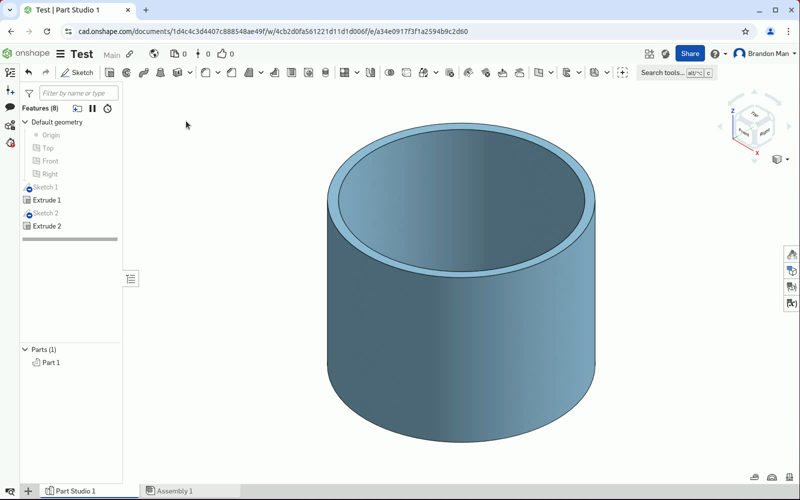
mouse_move(73, 189)
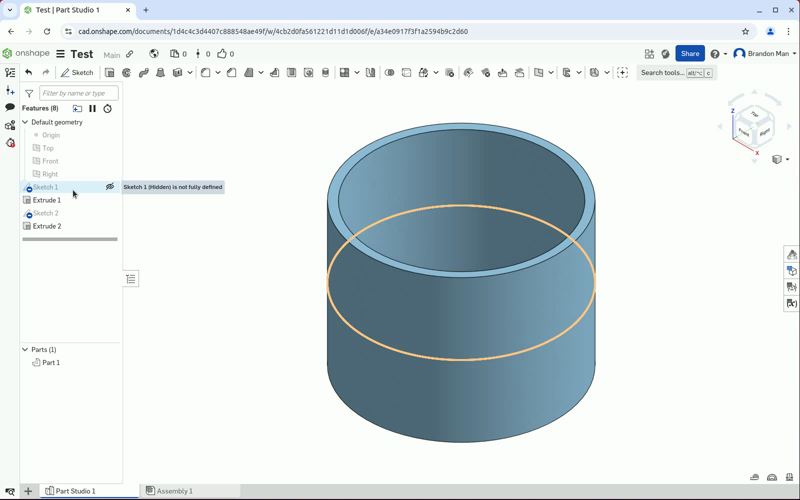
click(73, 189)